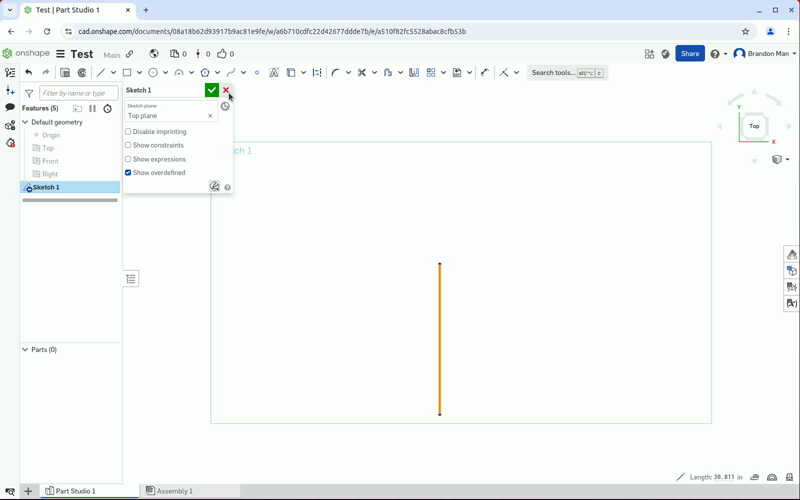
key(shift+h)
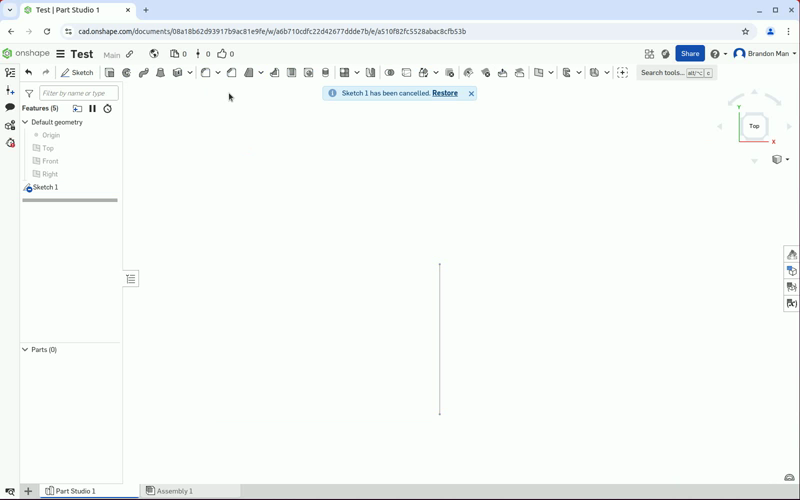
key(shift+s)
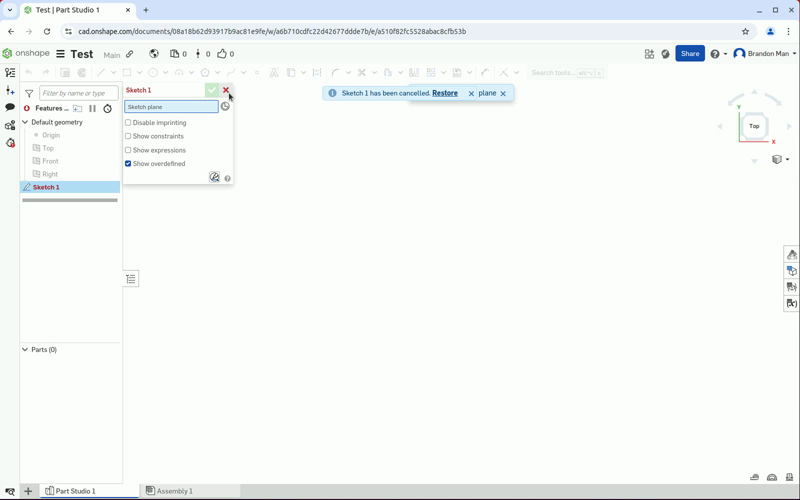
mouse_move(73, 150)
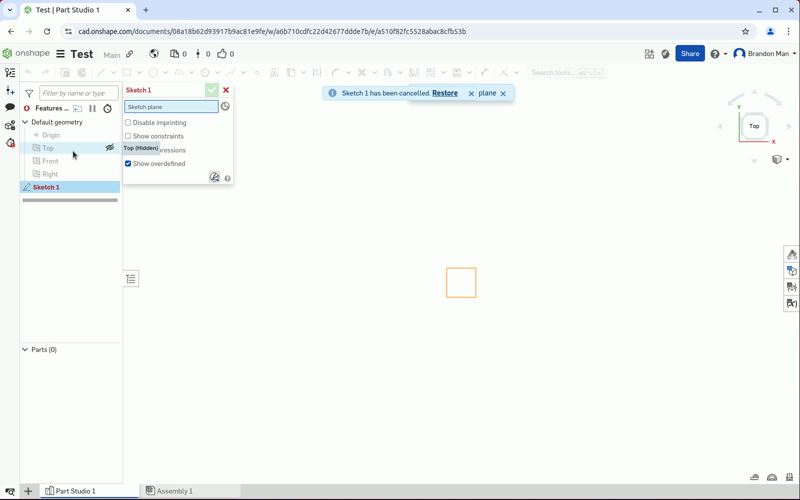
click(73, 150)
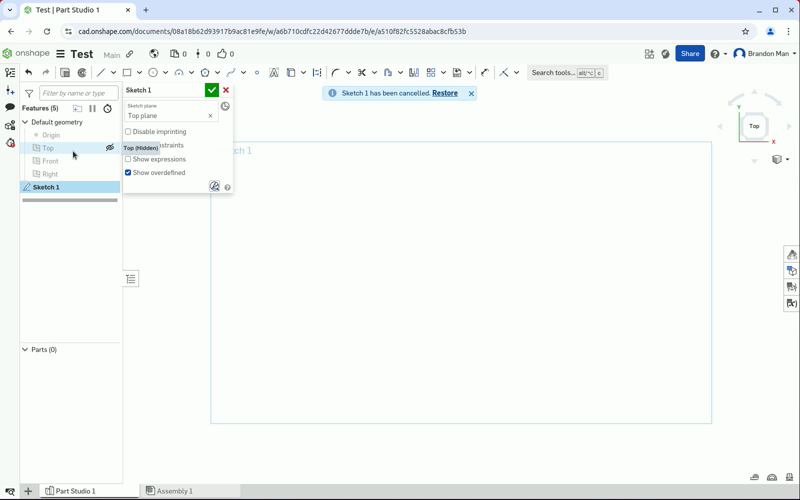
mouse_move(73, 352)
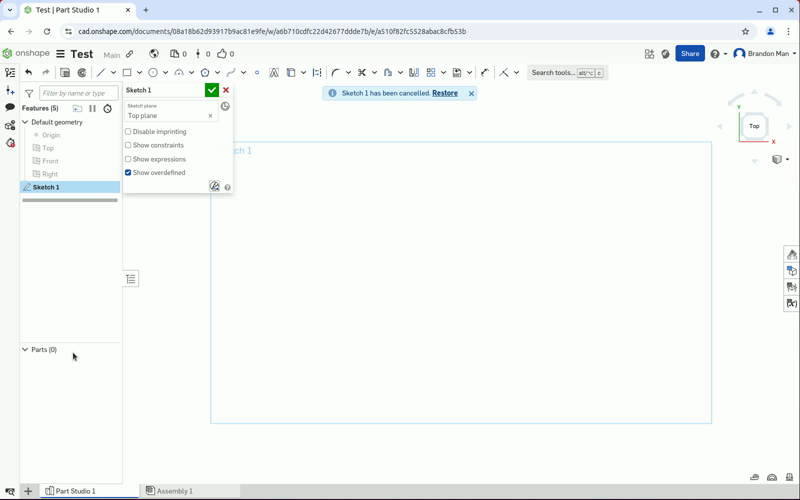
key(y)
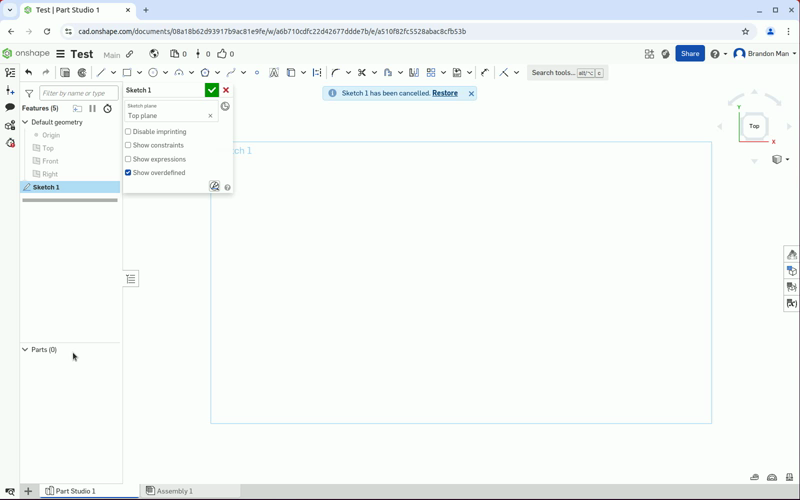
key(c)
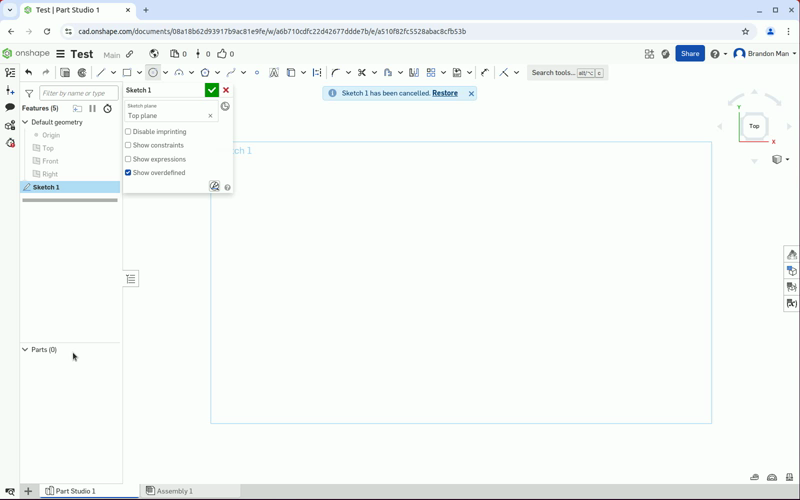
key_down(shift)
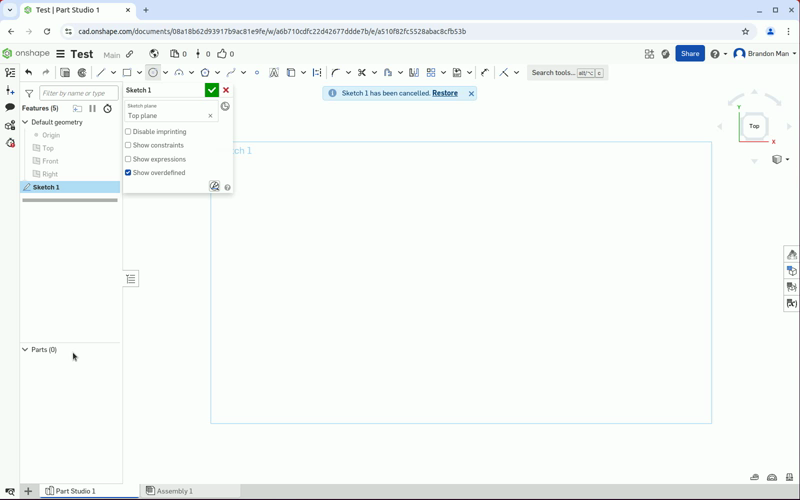
mouse_move(461, 282)
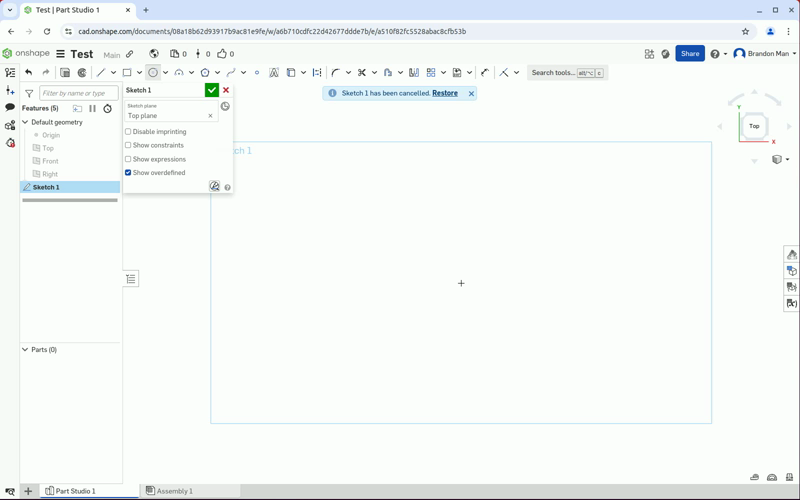
click(461, 282)
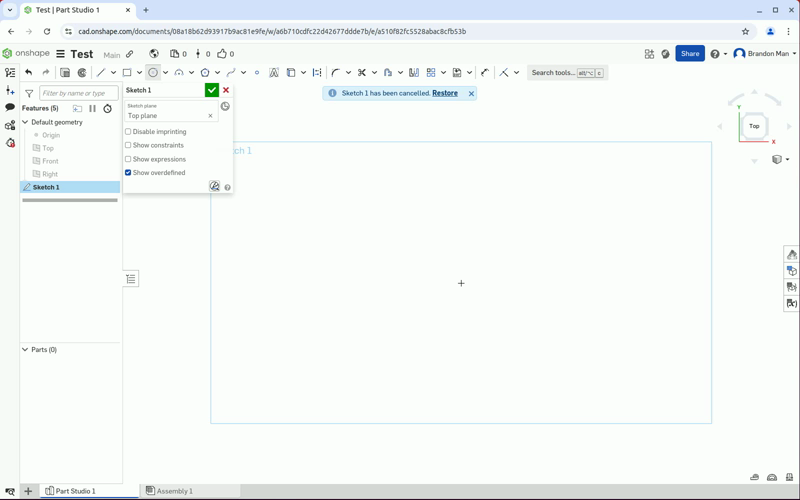
key_up(shift)
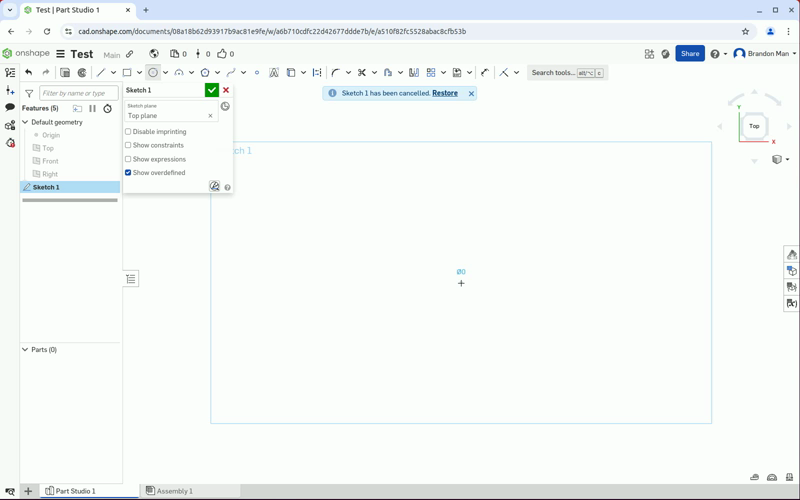
mouse_move(572, 282)
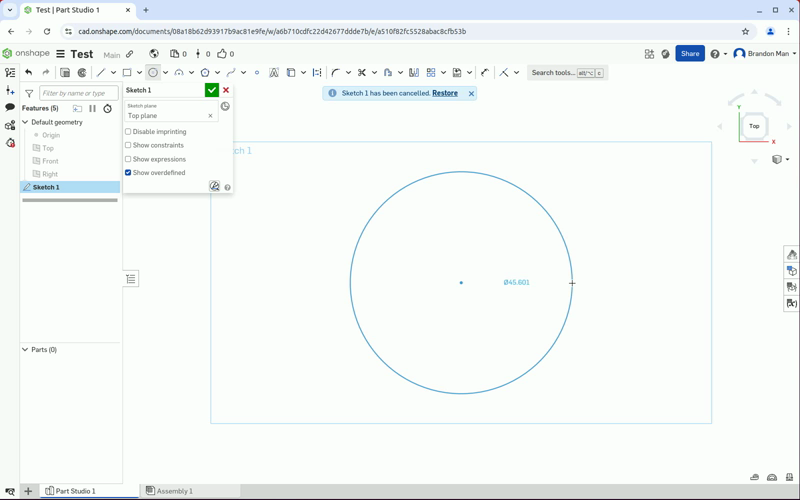
click(572, 282)
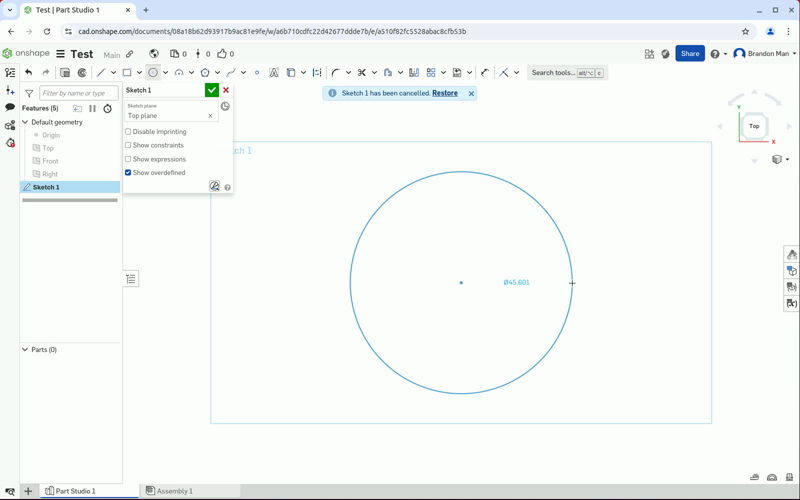
key(esc)
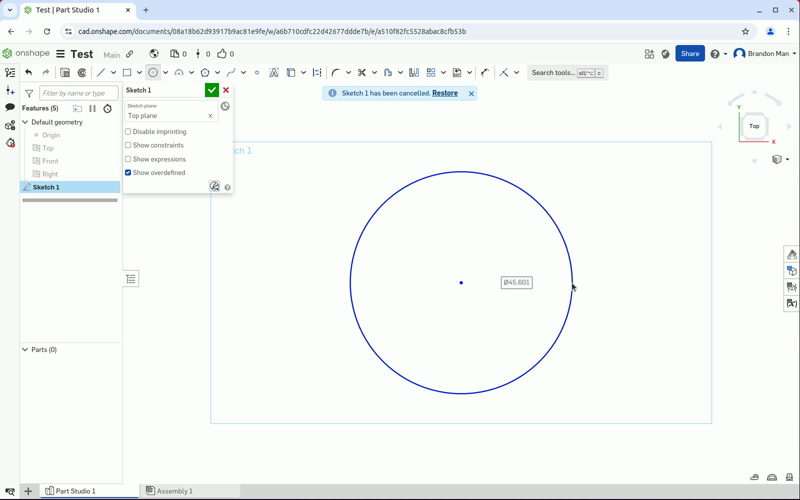
mouse_move(537, 299)
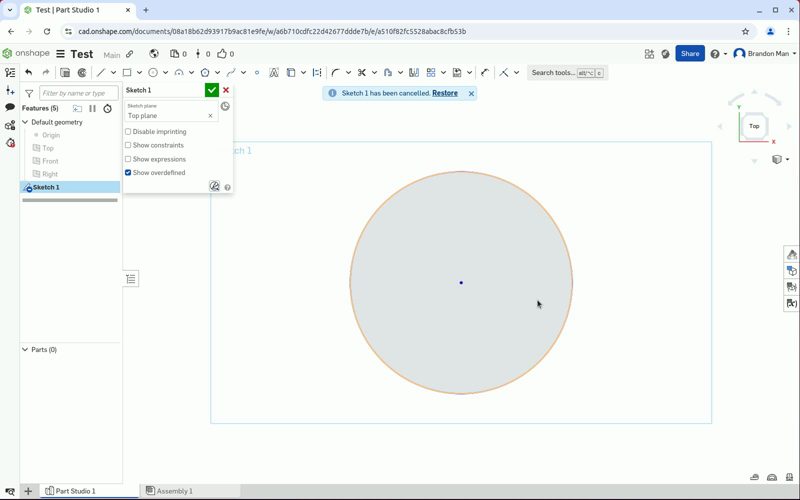
click(537, 299)
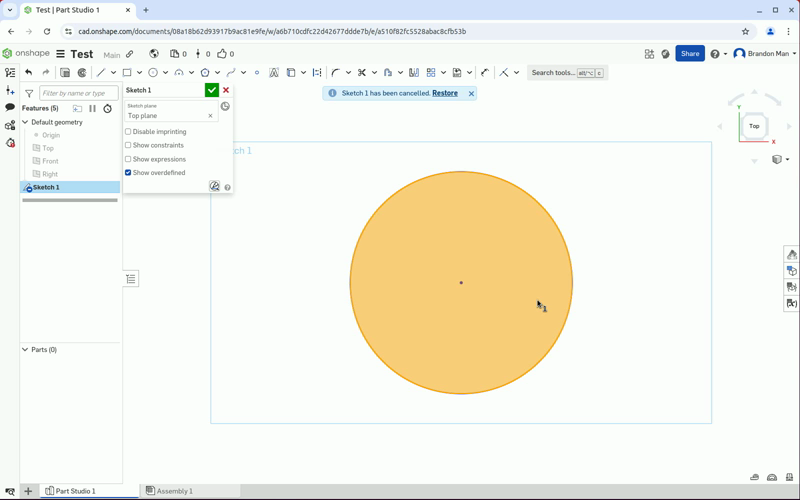
mouse_move(73, 352)
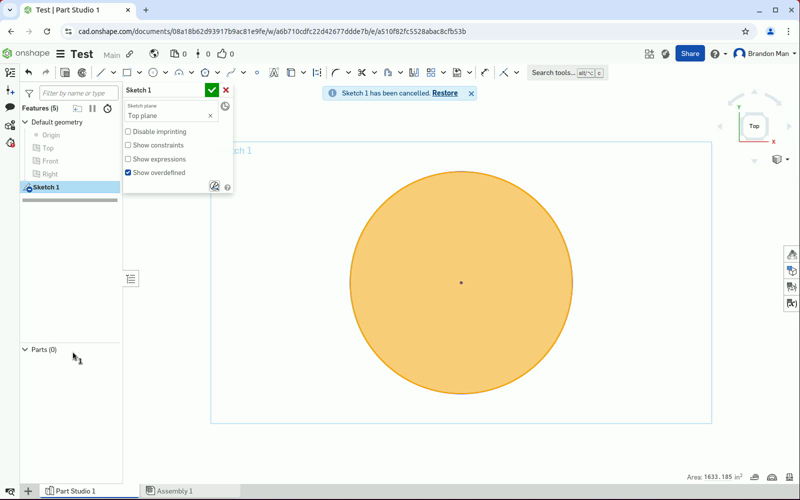
key(shift+y)
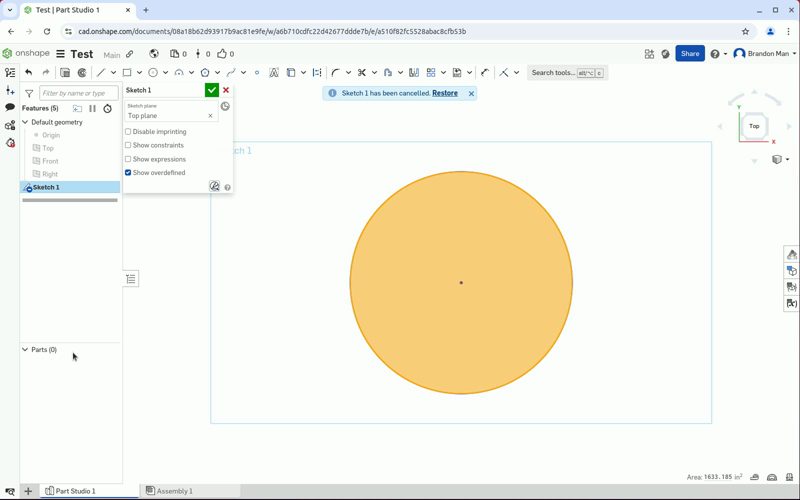
key(shift+e)
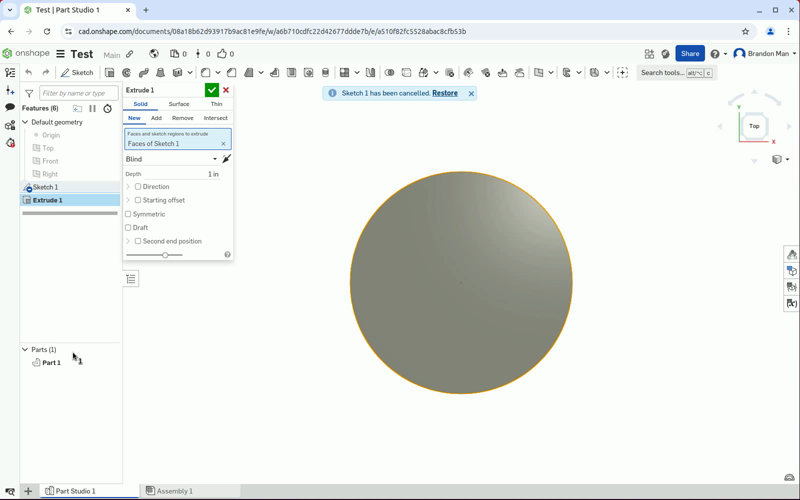
mouse_move(143, 106)
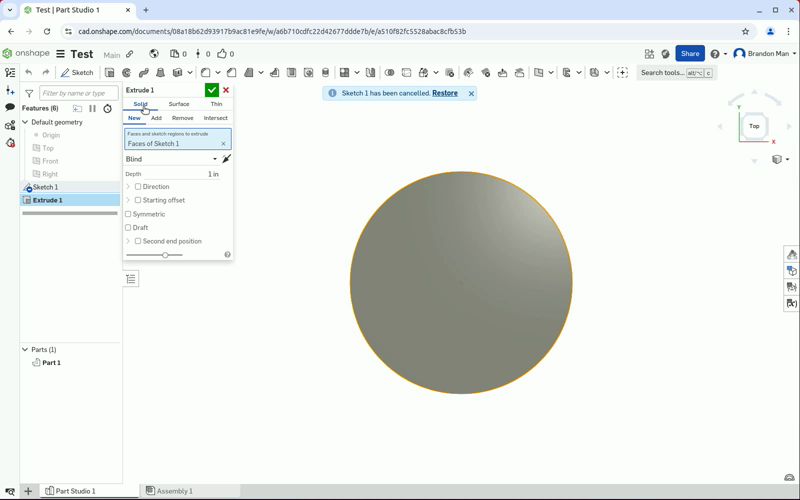
click(143, 106)
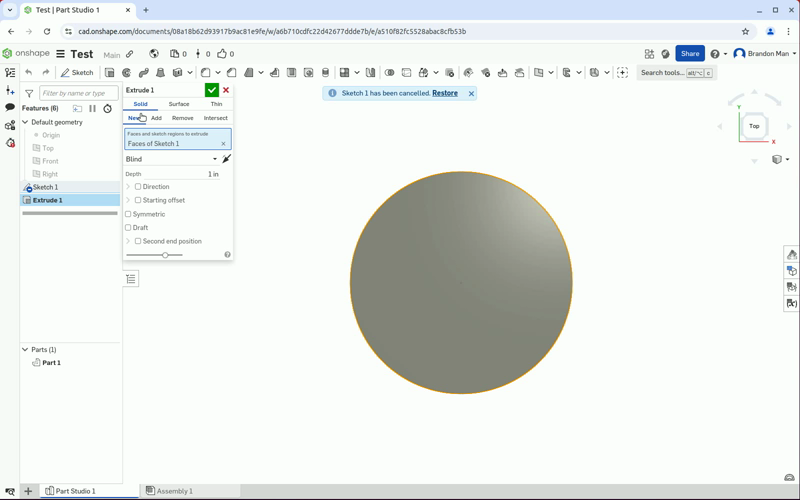
mouse_move(137, 120)
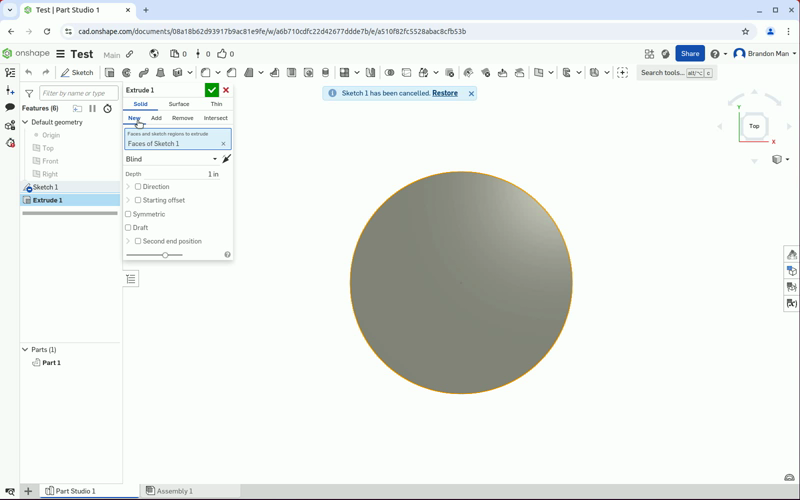
click(137, 120)
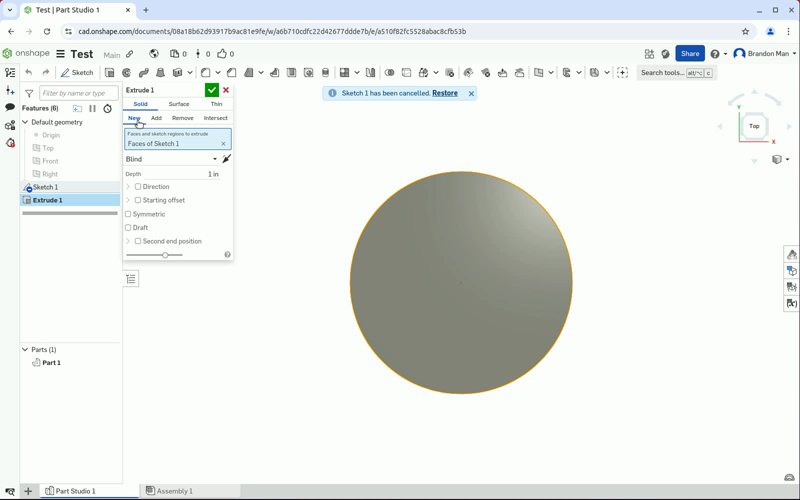
key(tab, 4)
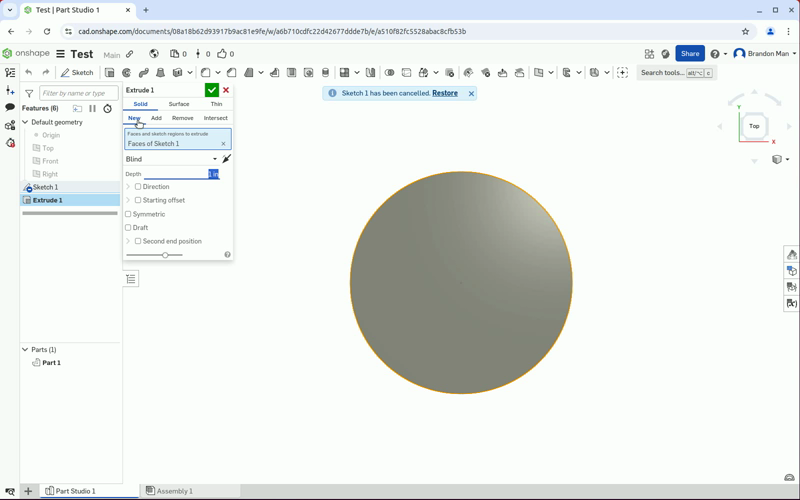
text(4.092)
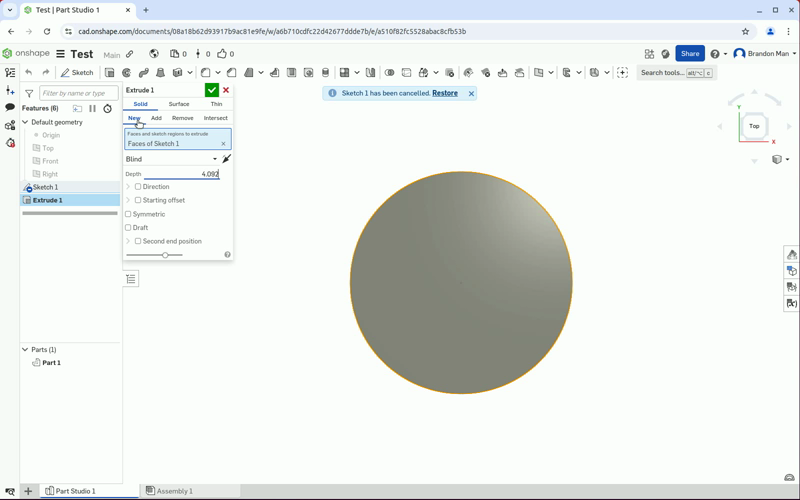
key(enter)
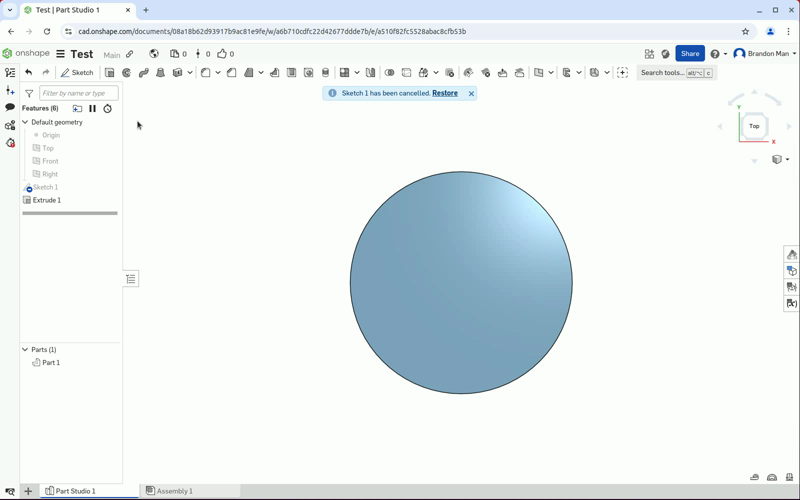
key(shift+h)
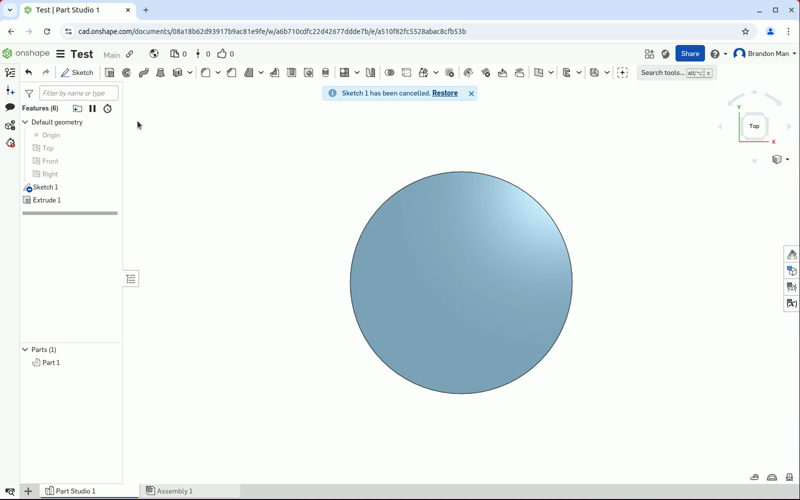
key(shift+h)
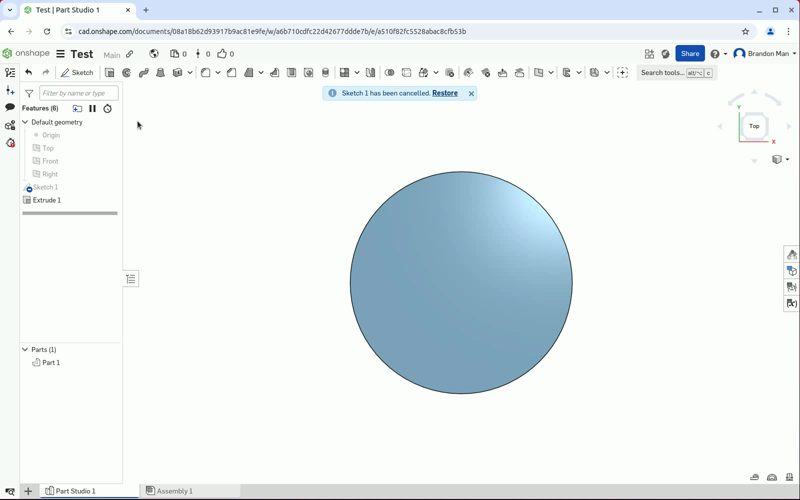
mouse_move(73, 189)
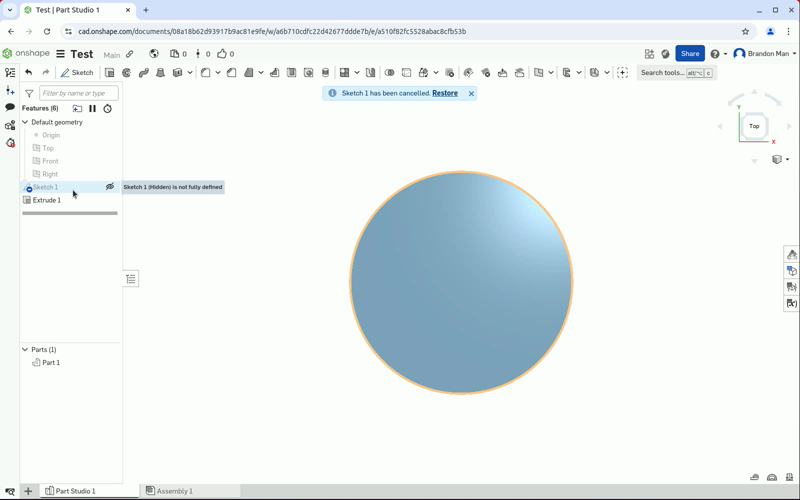
click(73, 189)
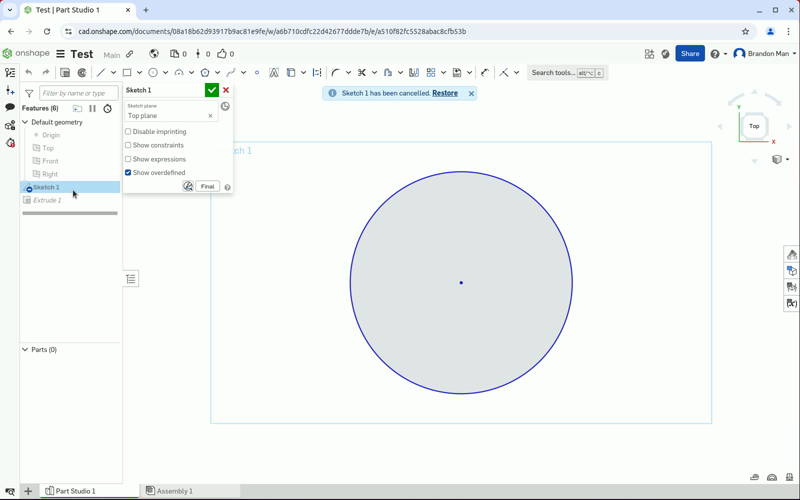
mouse_move(229, 92)
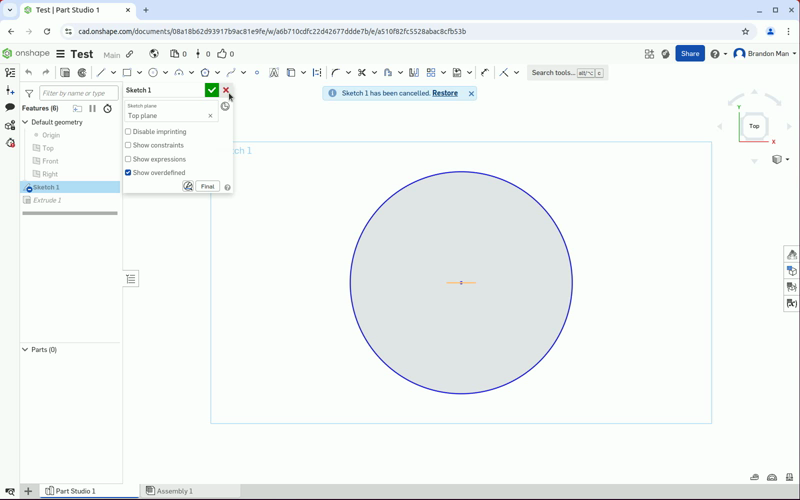
click(229, 92)
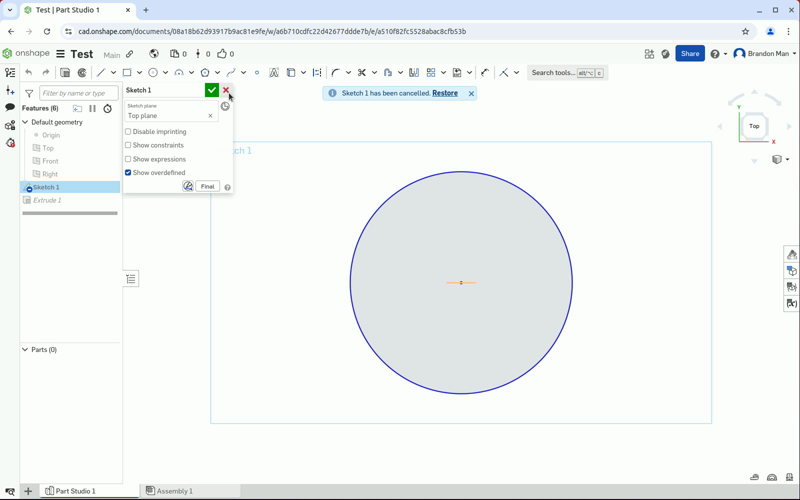
key(shift+s)
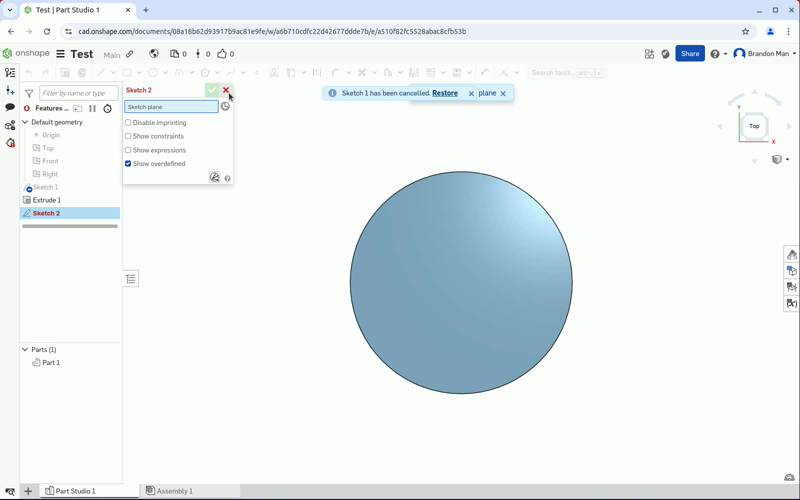
mouse_move(73, 150)
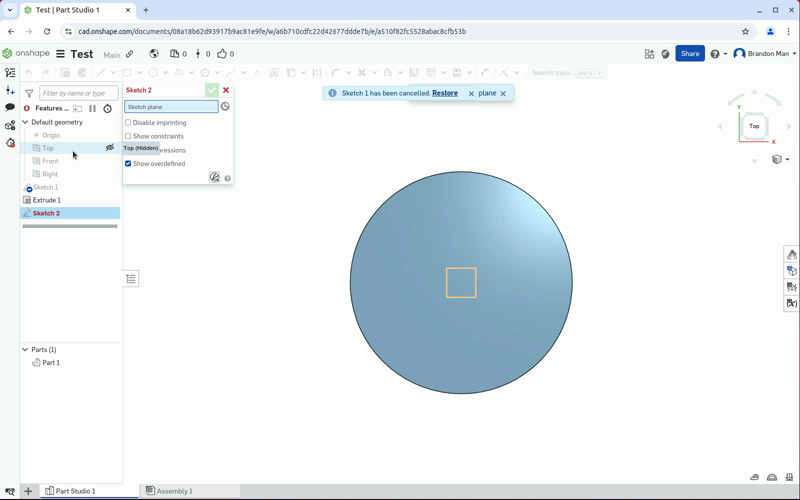
click(73, 150)
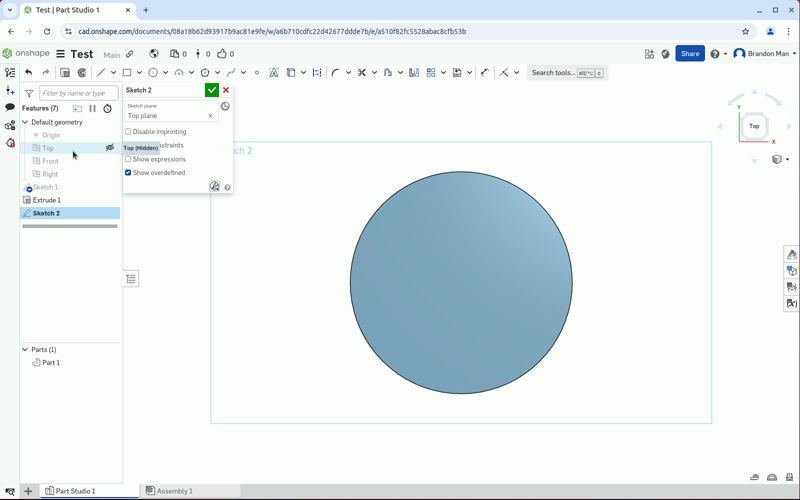
mouse_move(73, 352)
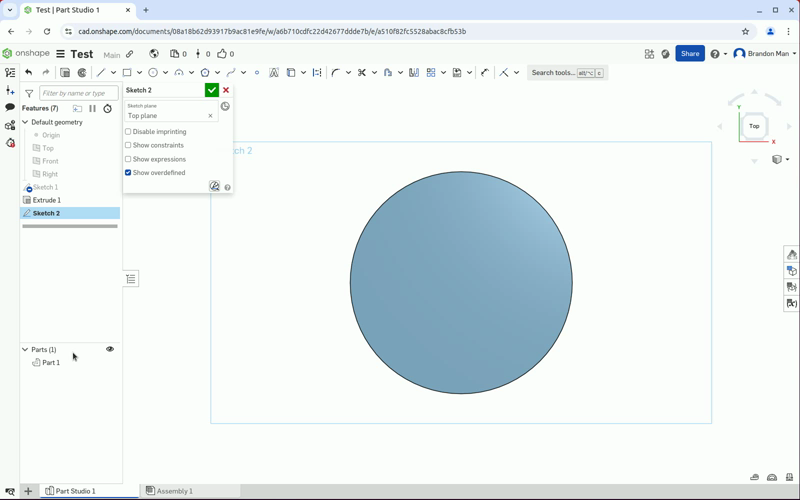
key(y)
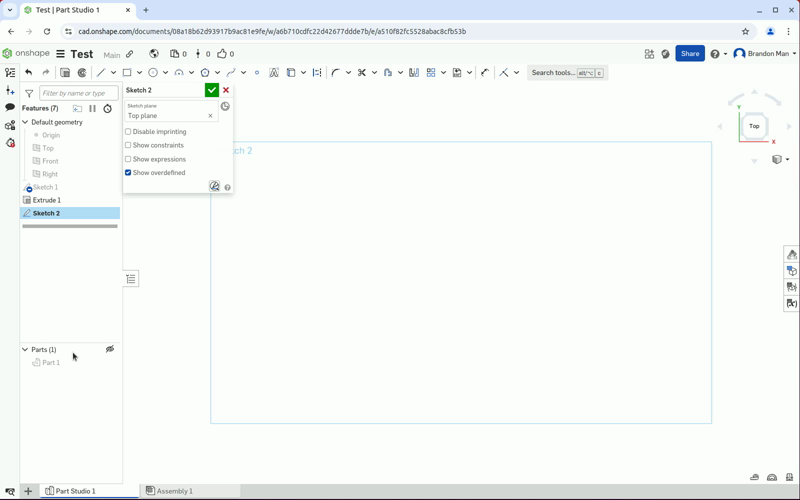
key(c)
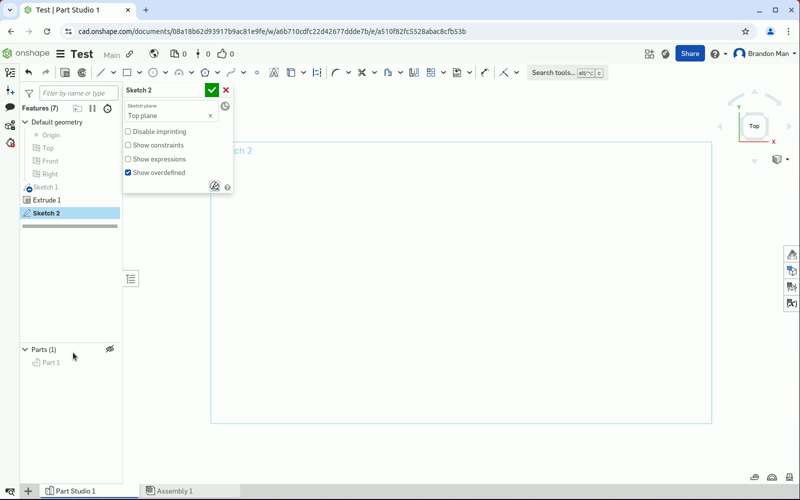
key_down(shift)
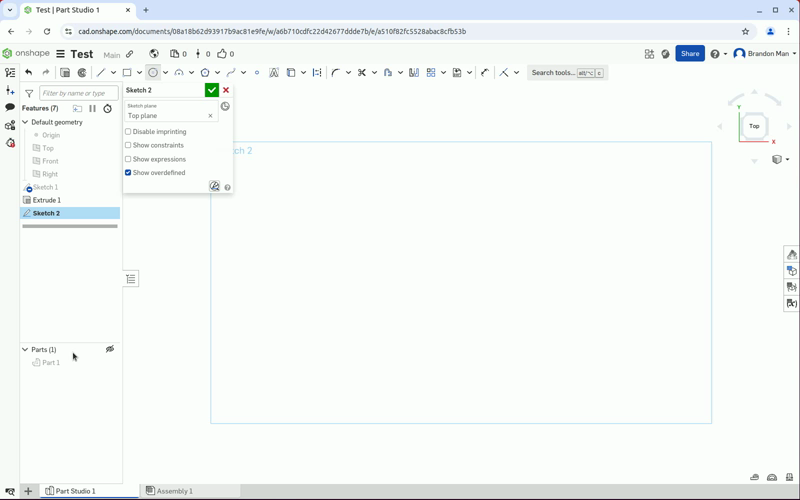
mouse_move(461, 282)
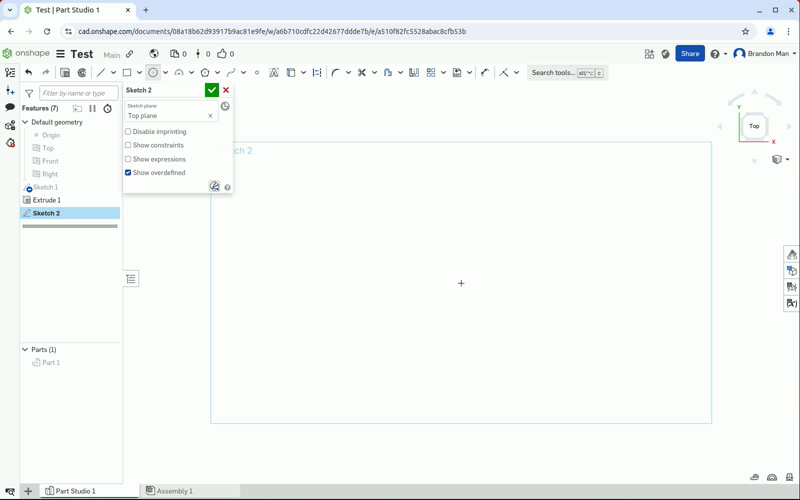
click(461, 282)
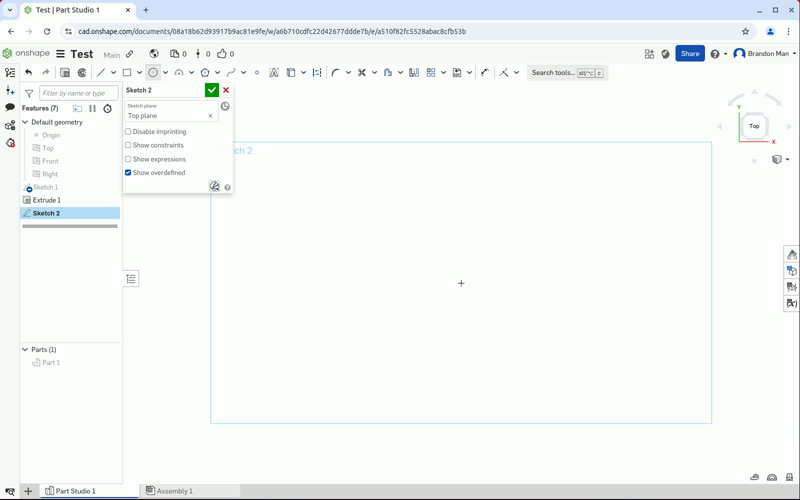
key_up(shift)
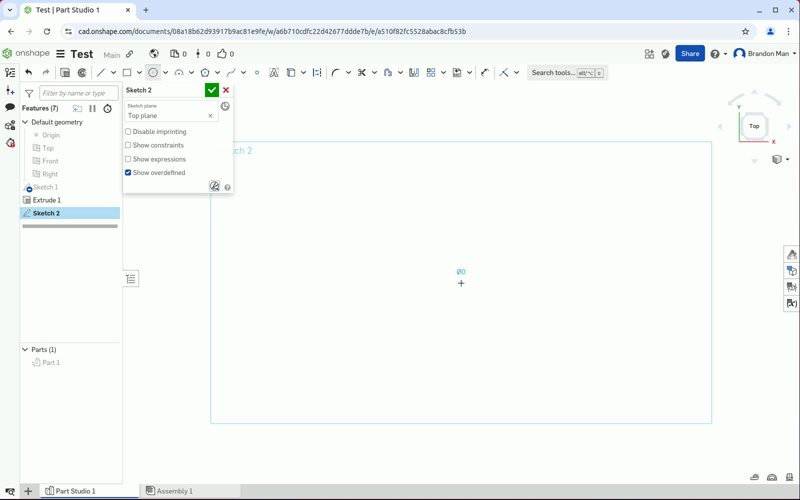
mouse_move(492, 282)
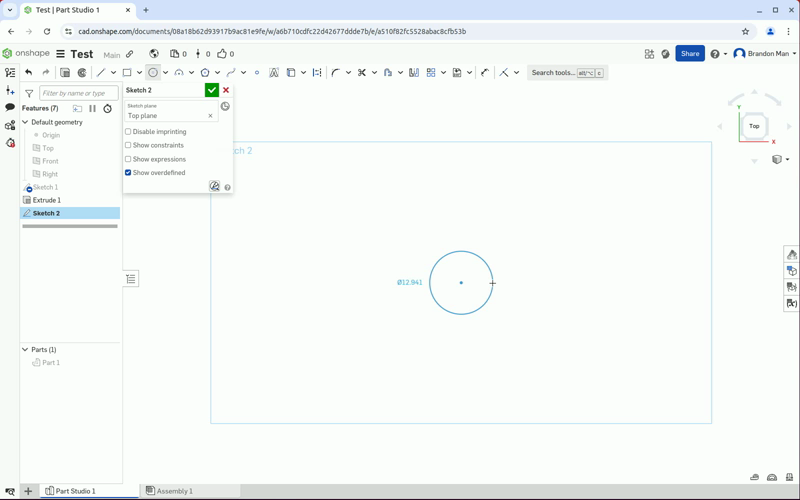
click(492, 282)
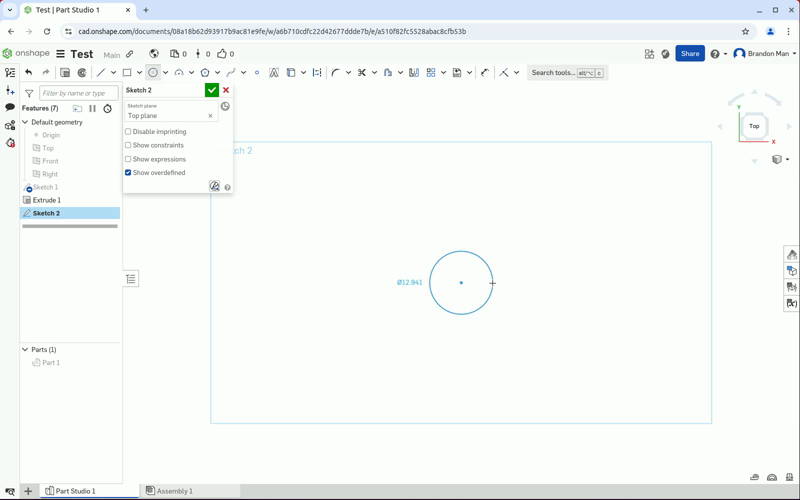
key(esc)
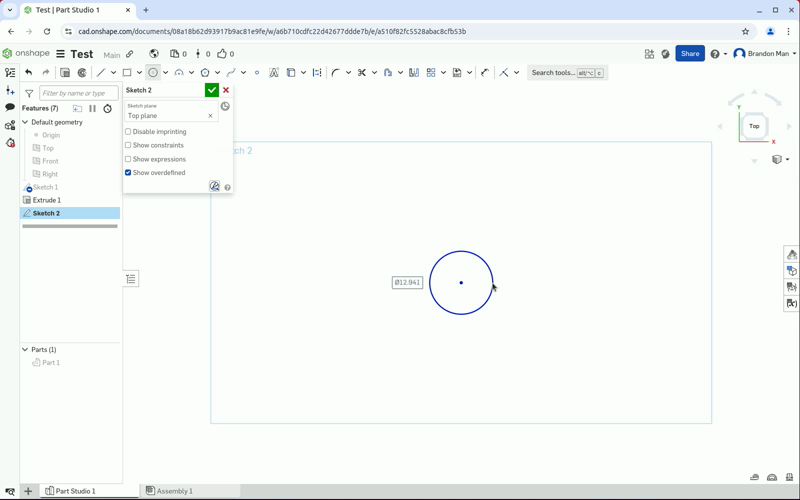
mouse_move(449, 267)
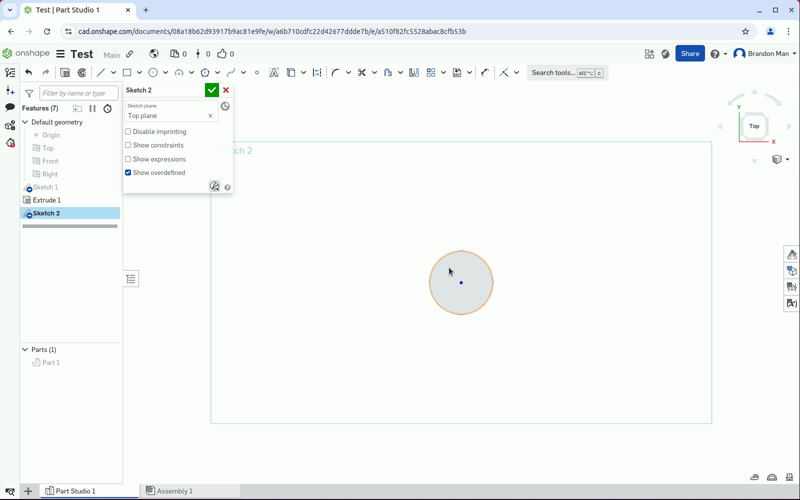
click(449, 267)
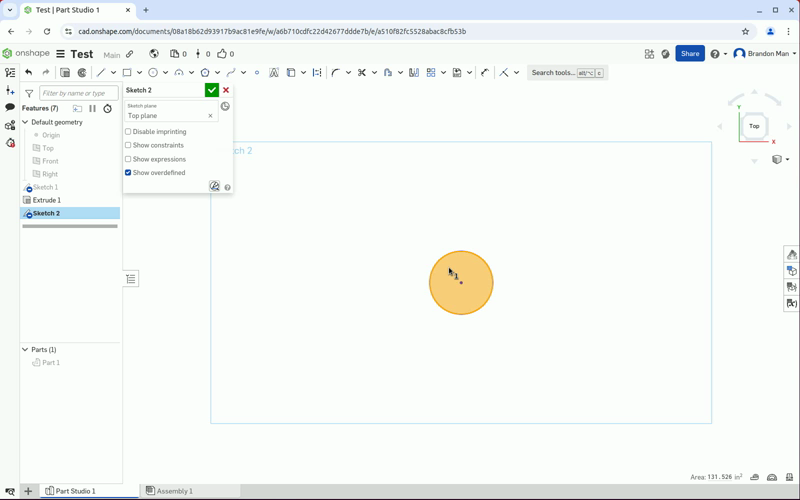
mouse_move(73, 352)
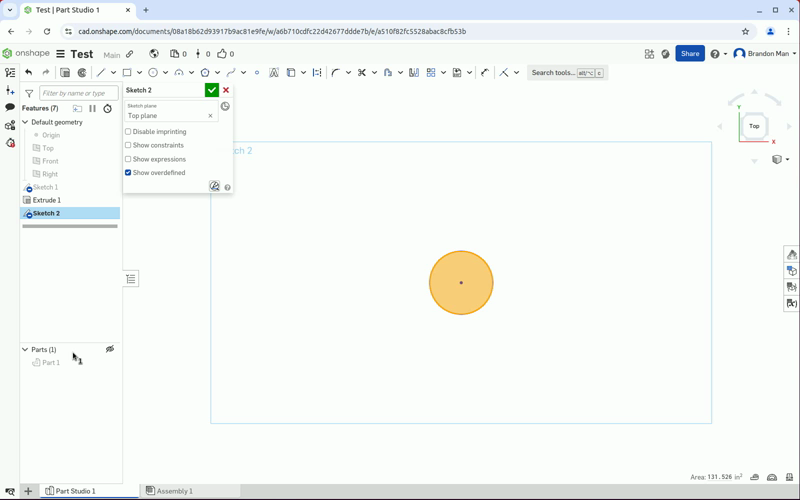
key(shift+y)
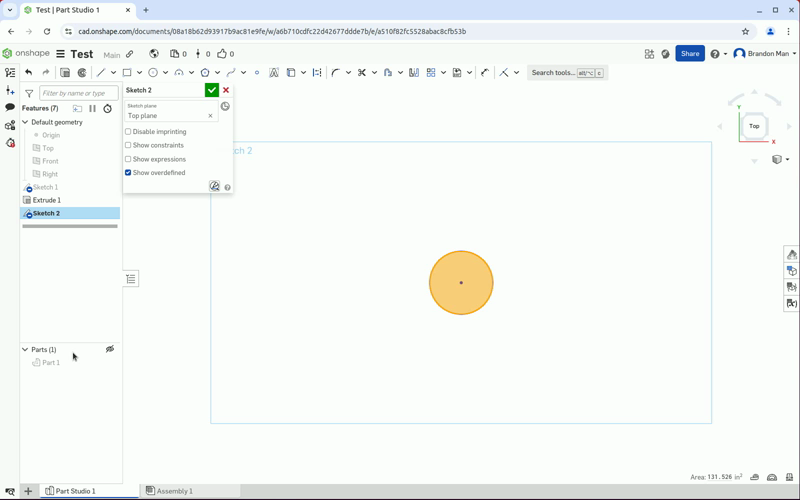
key(shift+e)
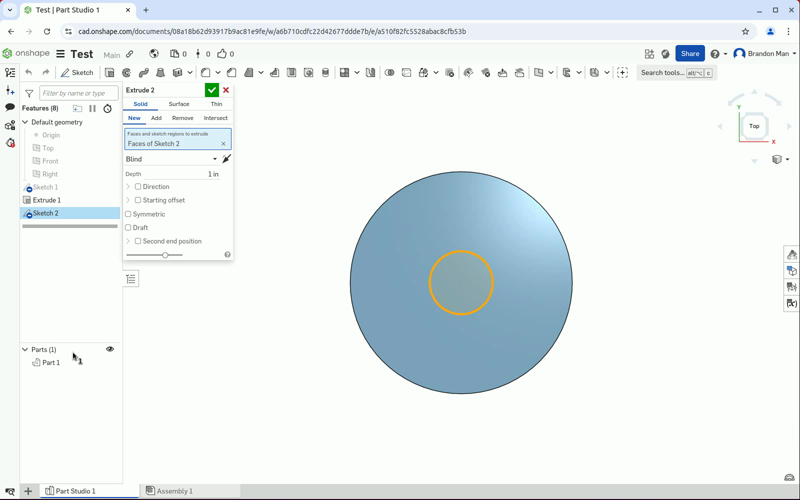
mouse_move(143, 106)
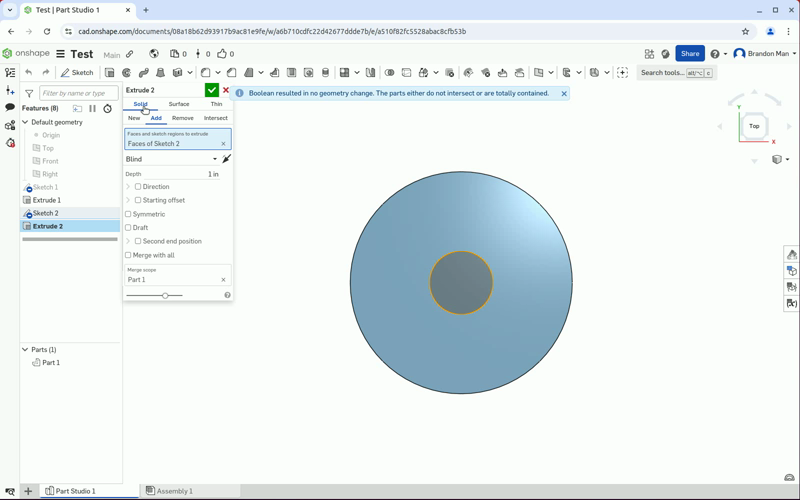
click(143, 106)
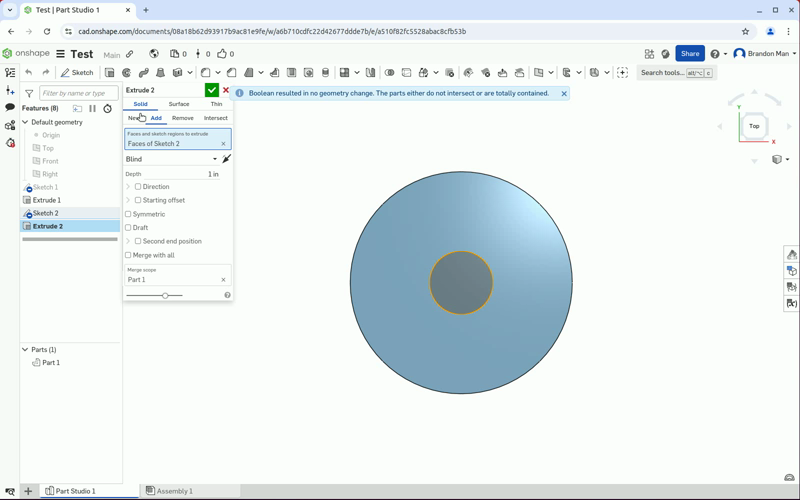
mouse_move(137, 120)
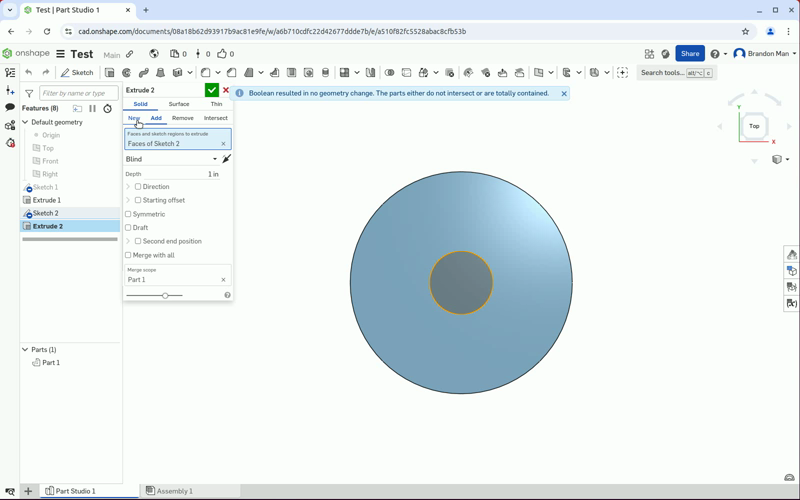
click(137, 120)
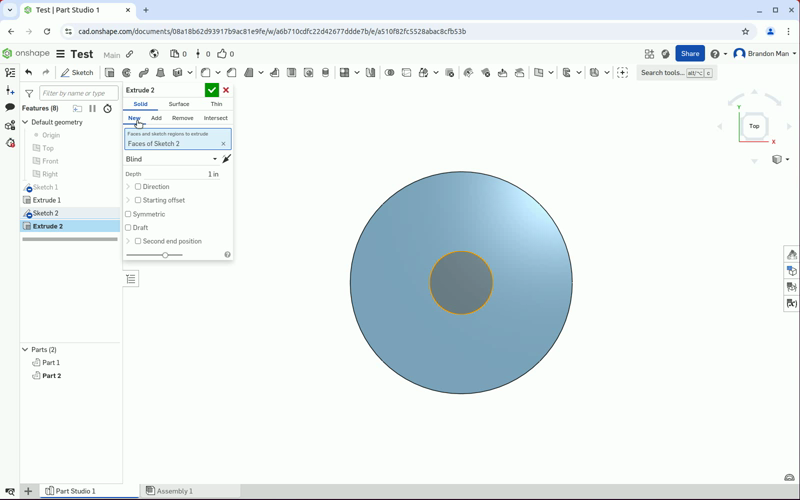
key(tab, 4)
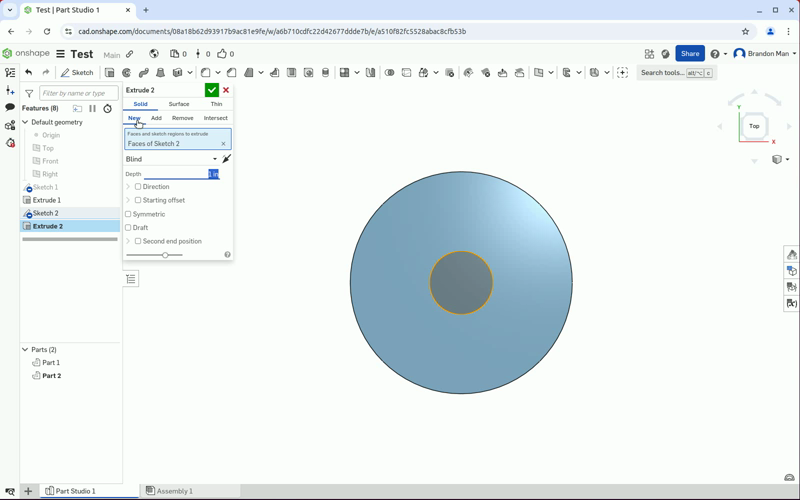
text(14.683)
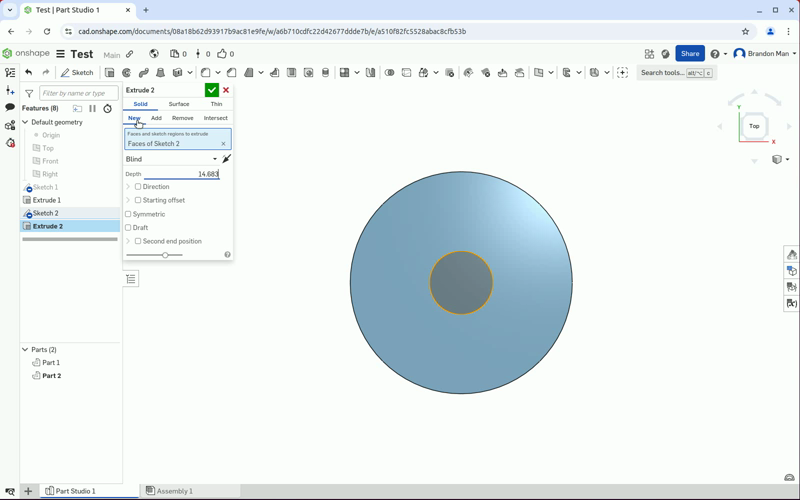
key(enter)
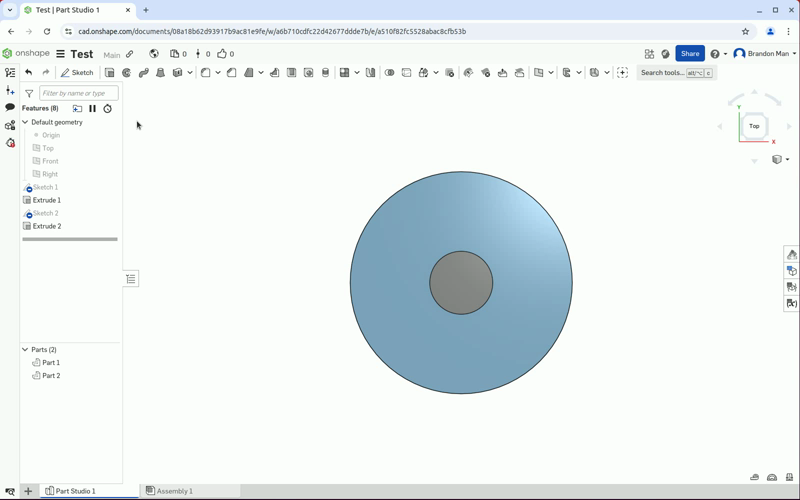
key(shift+h)
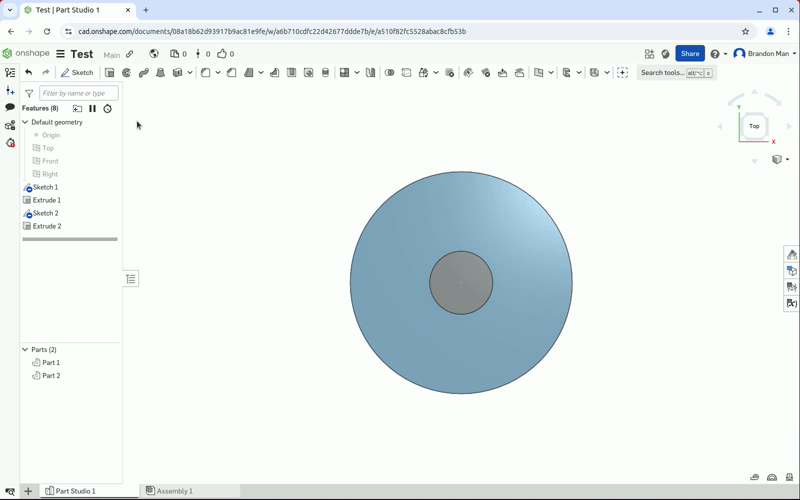
key(shift+h)
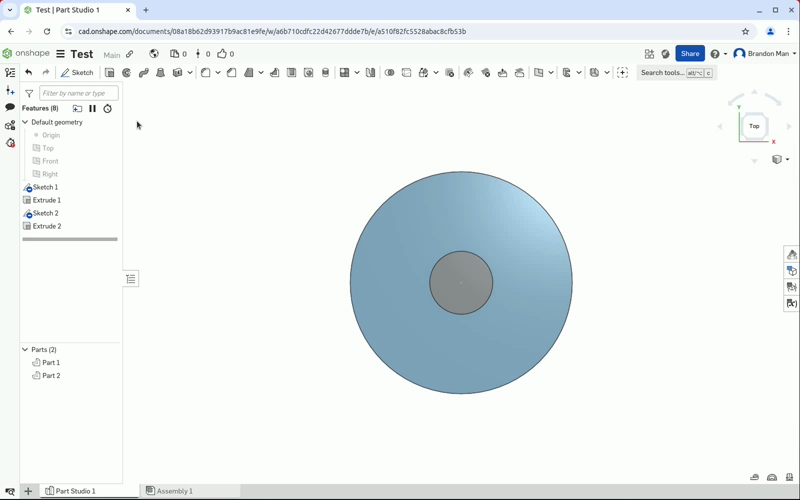
key(shift+7)
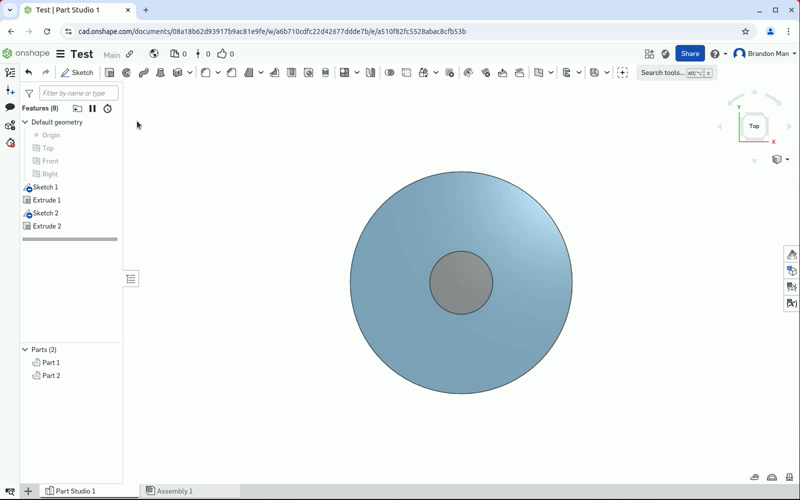
key(up, 3)
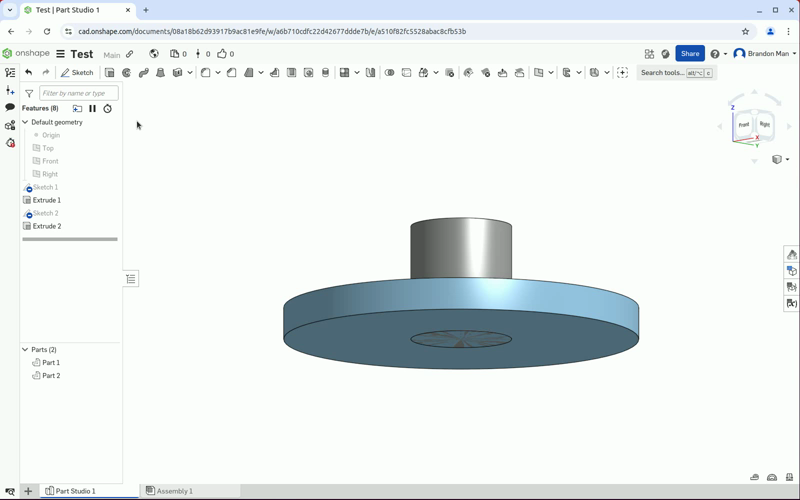
key(left, 3)
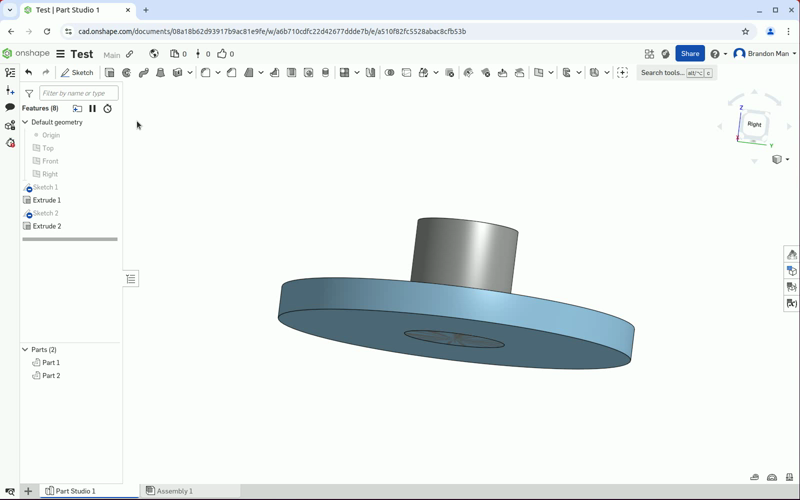
key(right, 3)
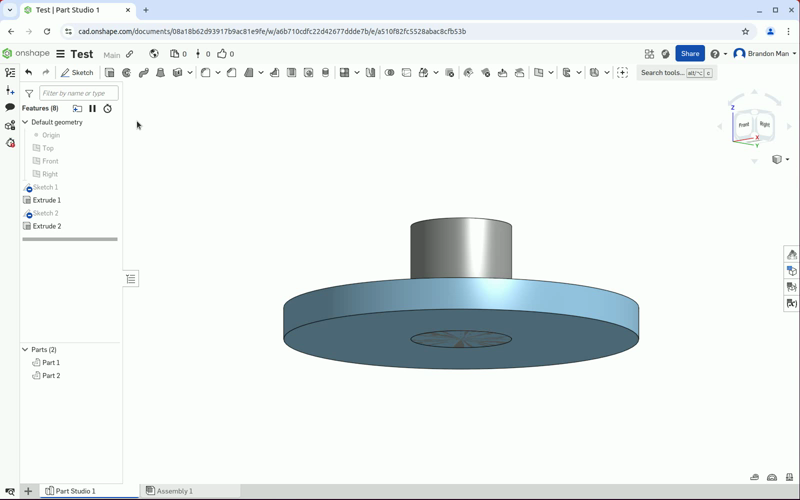
key(down, 3)
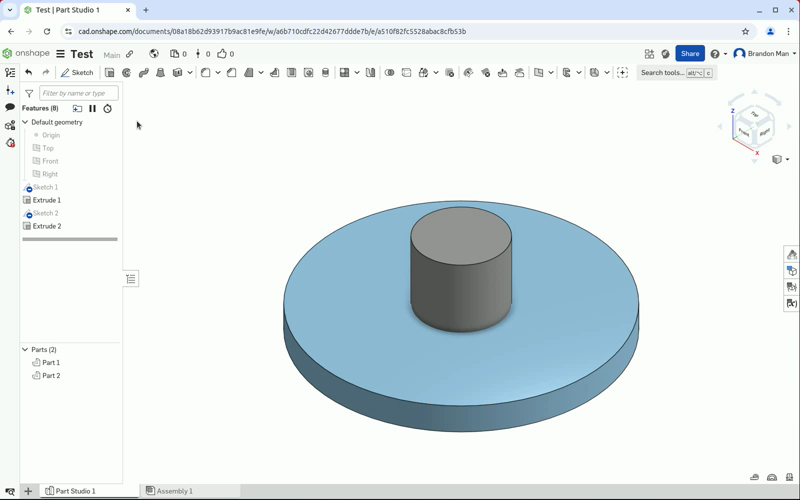
mouse_move(73, 189)
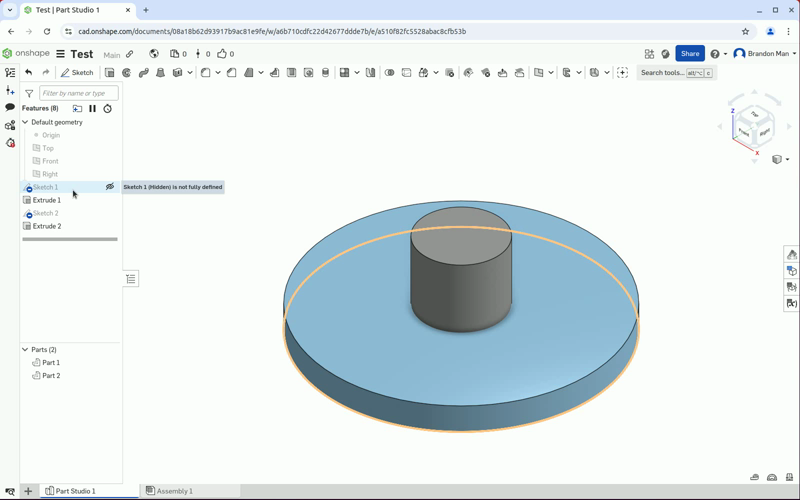
click(73, 189)